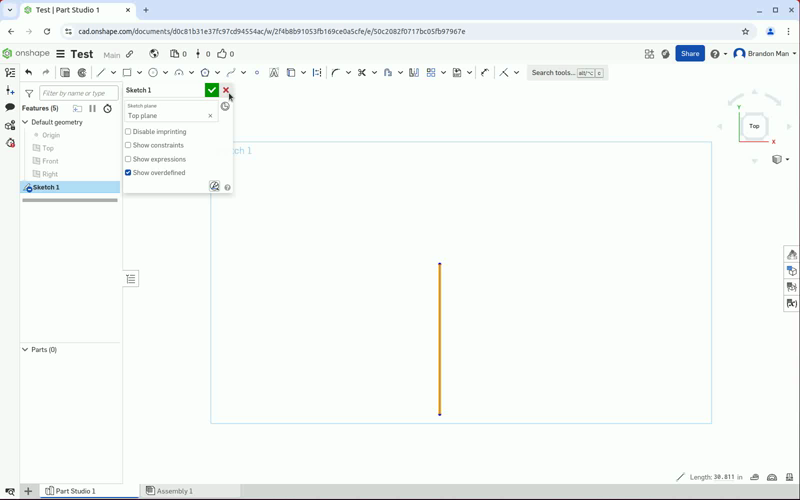
key(shift+h)
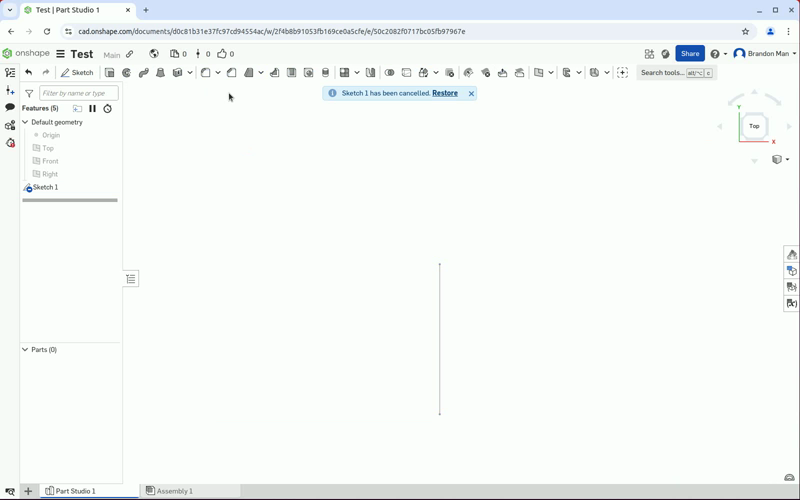
key(shift+s)
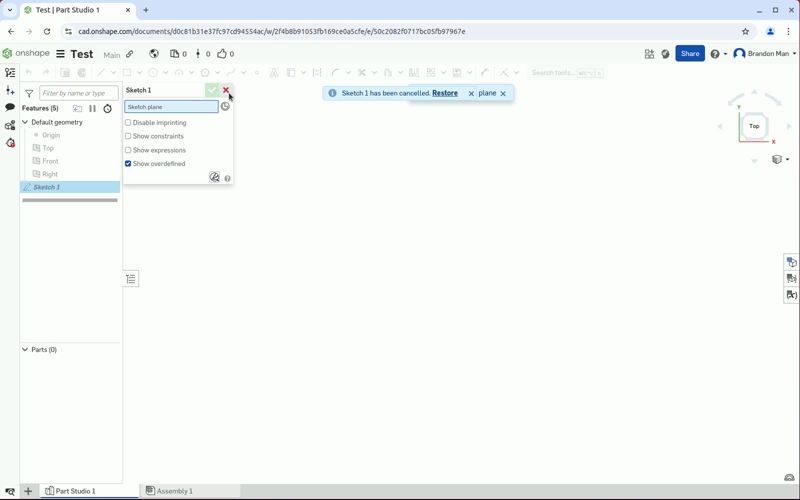
mouse_move(73, 150)
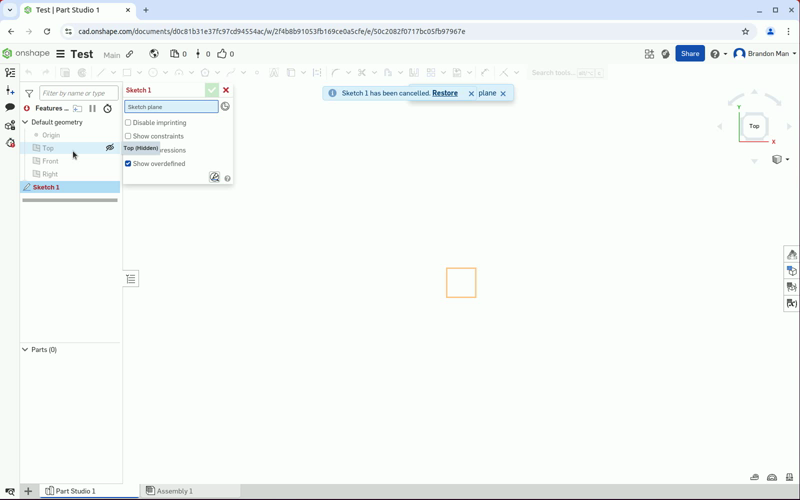
click(73, 150)
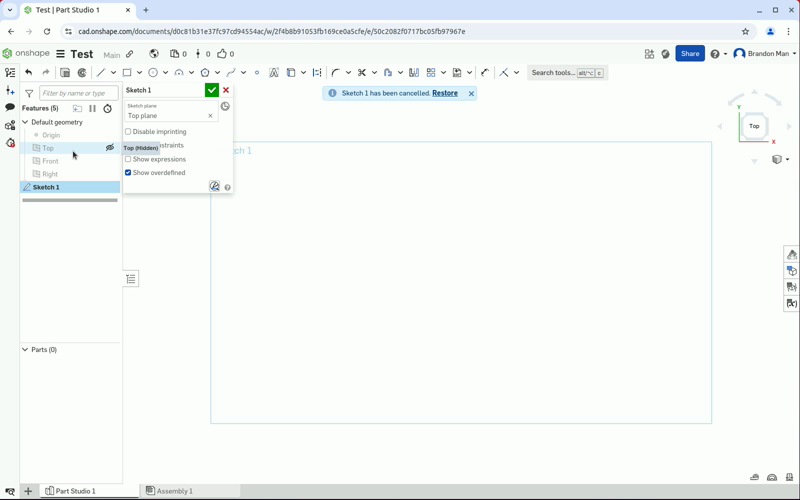
mouse_move(73, 352)
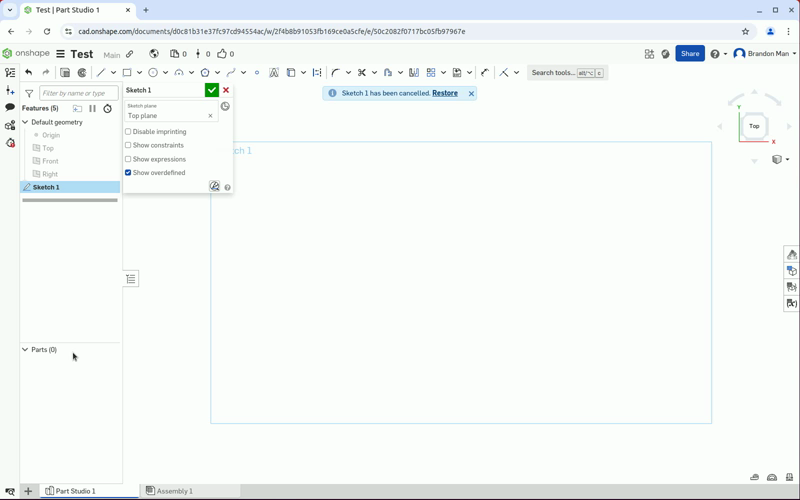
key(y)
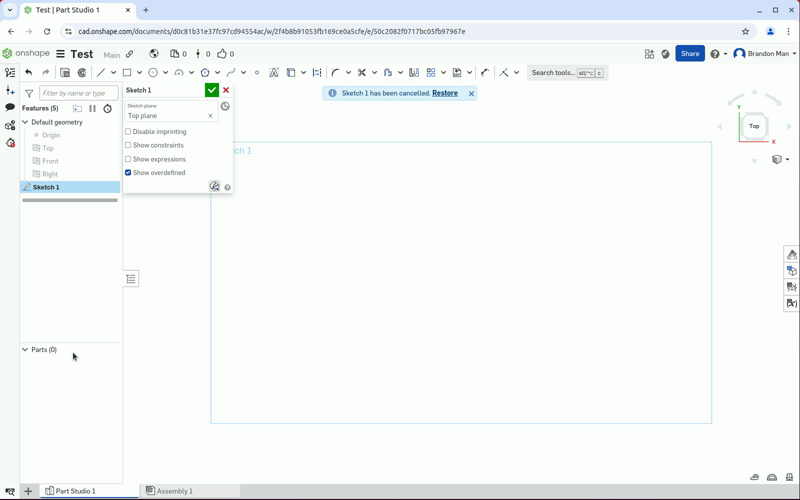
key(c)
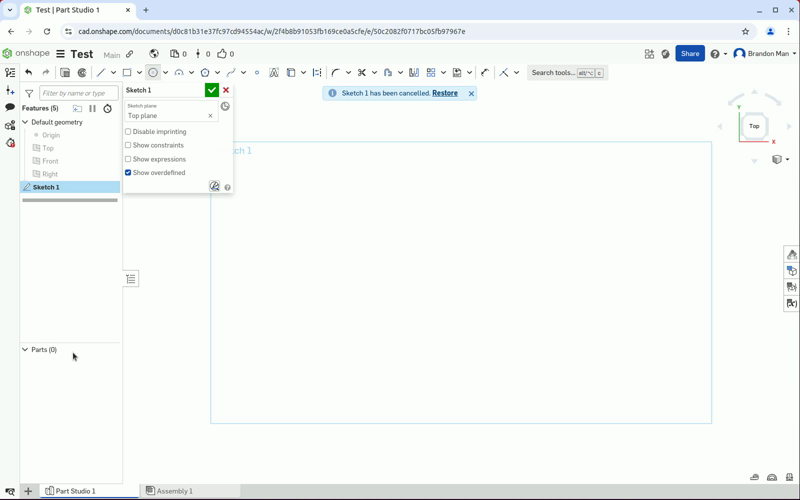
key_down(shift)
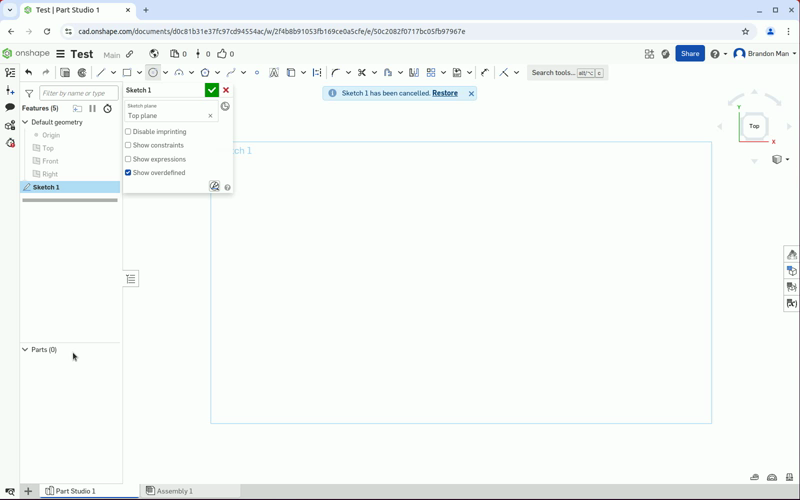
mouse_move(461, 282)
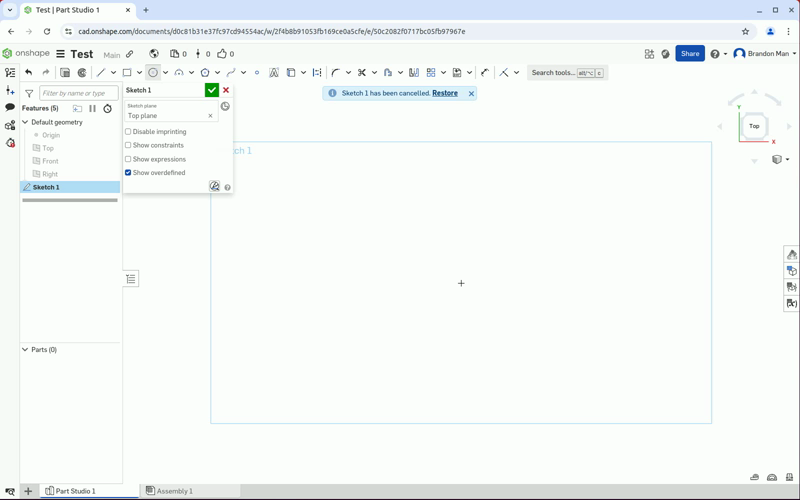
click(461, 282)
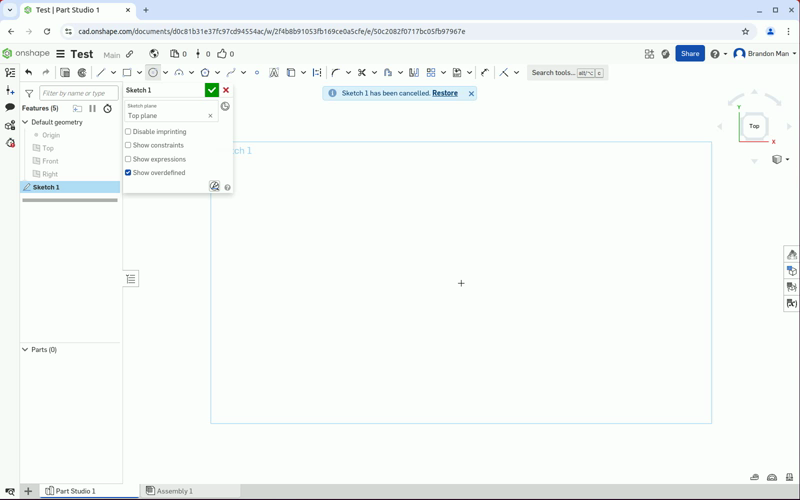
key_up(shift)
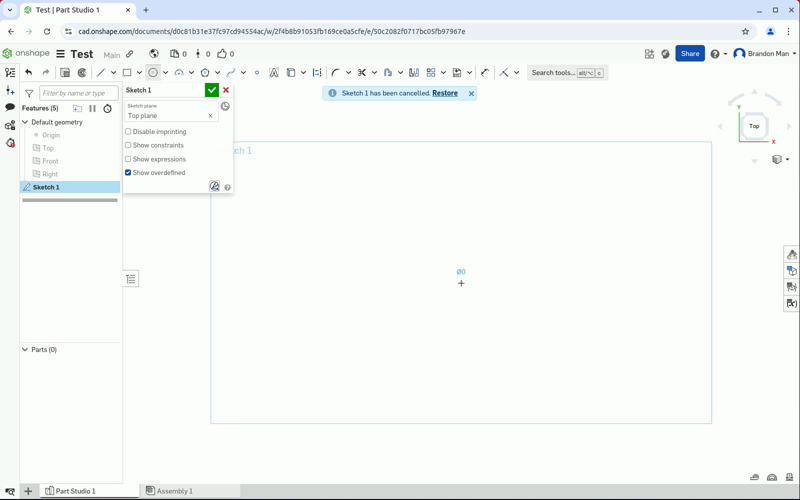
mouse_move(574, 282)
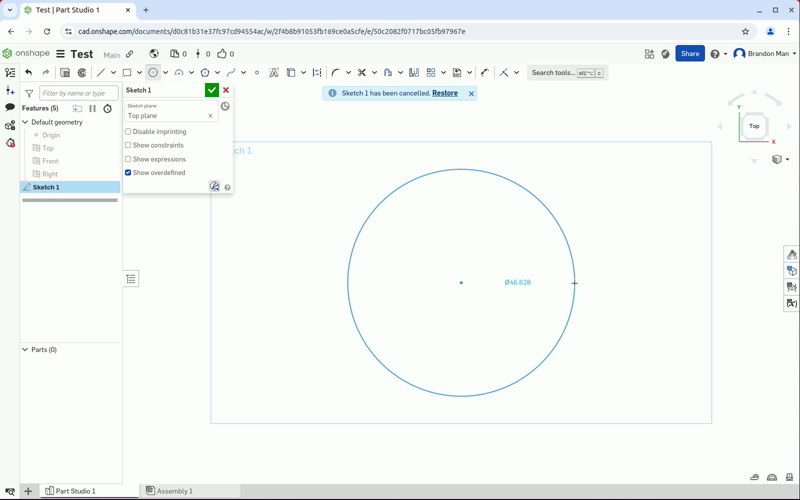
click(574, 282)
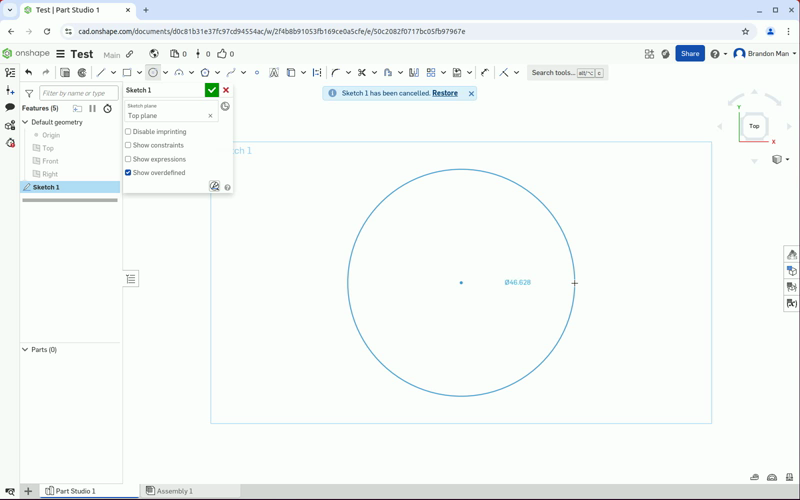
key(esc)
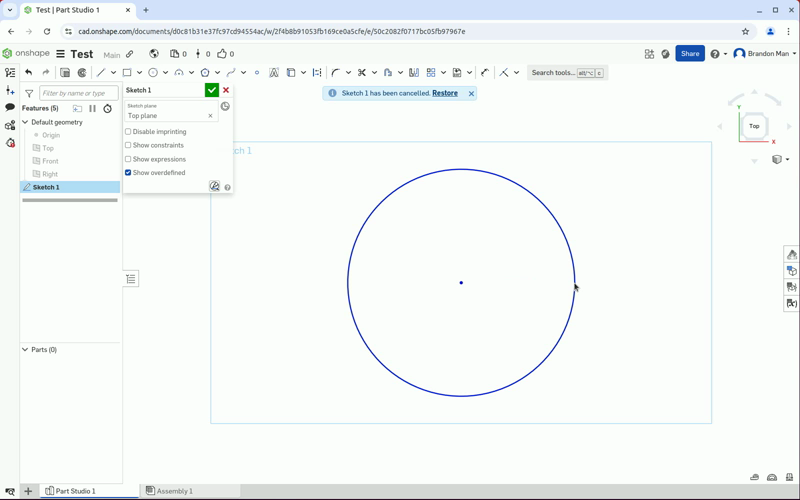
mouse_move(446, 267)
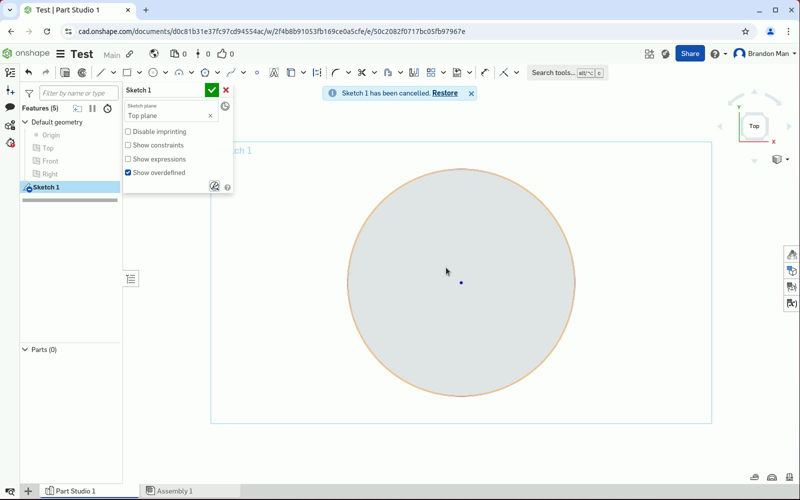
click(446, 267)
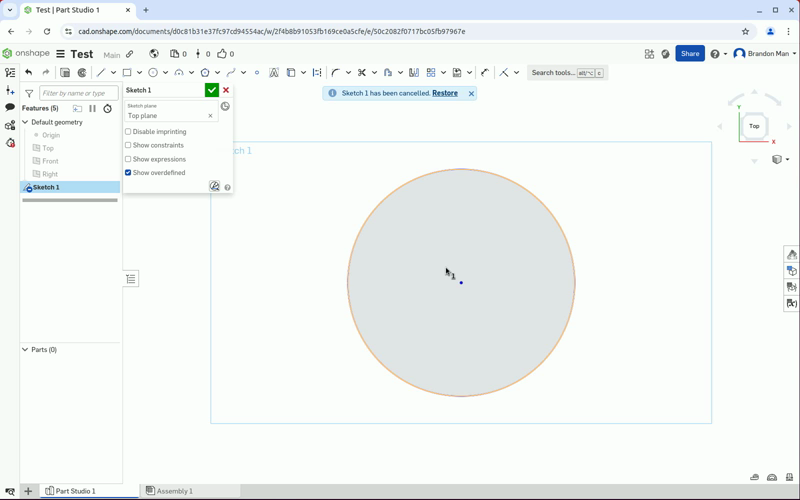
mouse_move(73, 352)
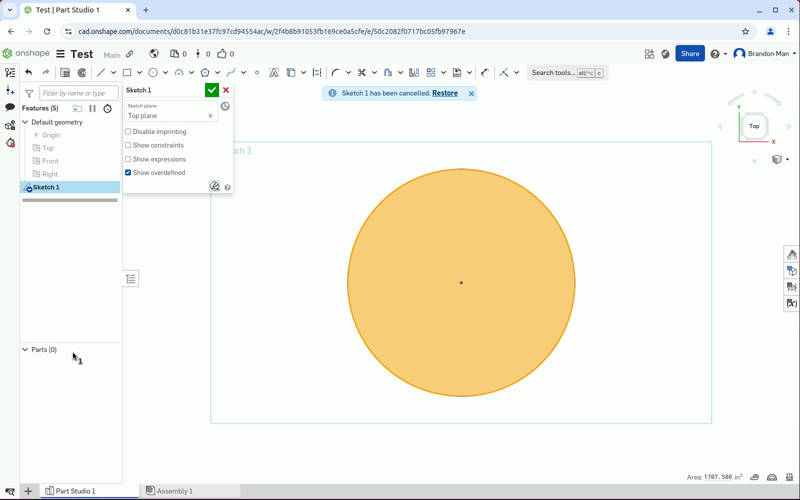
key(shift+y)
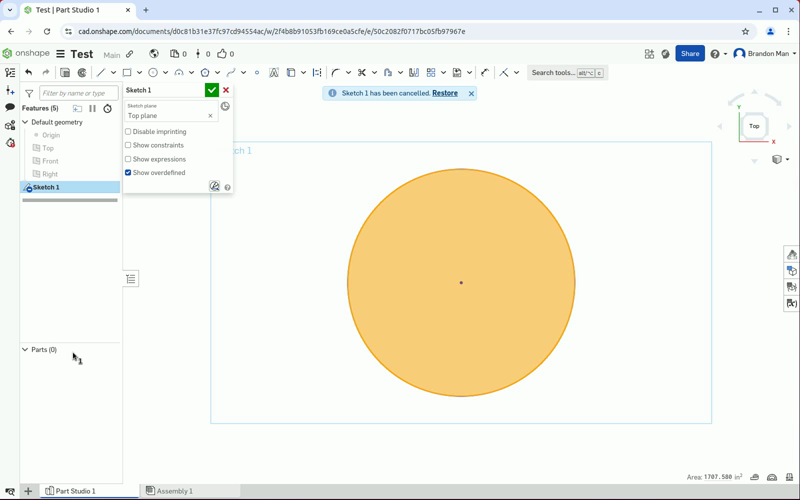
key(shift+e)
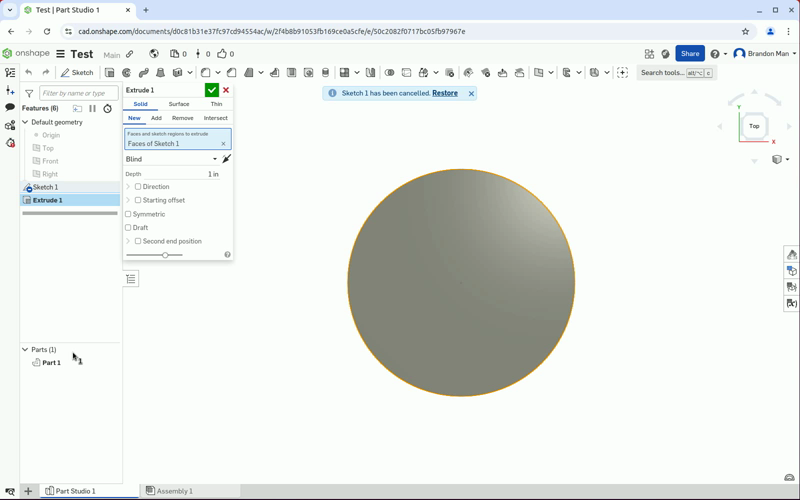
mouse_move(143, 106)
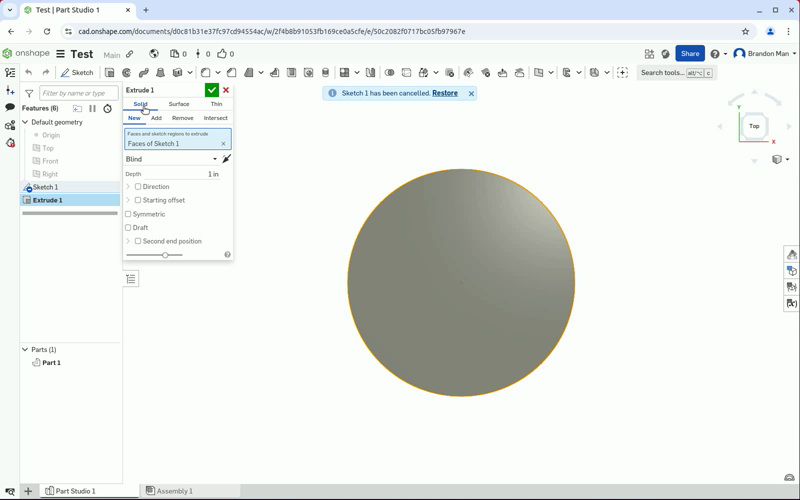
click(143, 106)
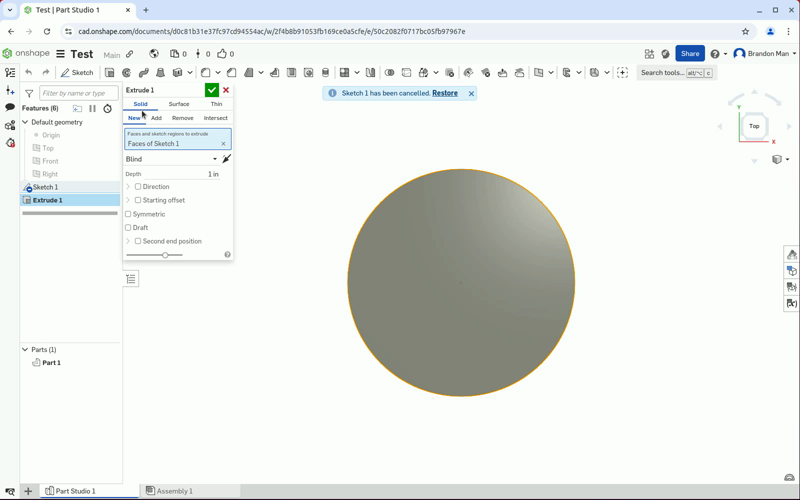
mouse_move(137, 120)
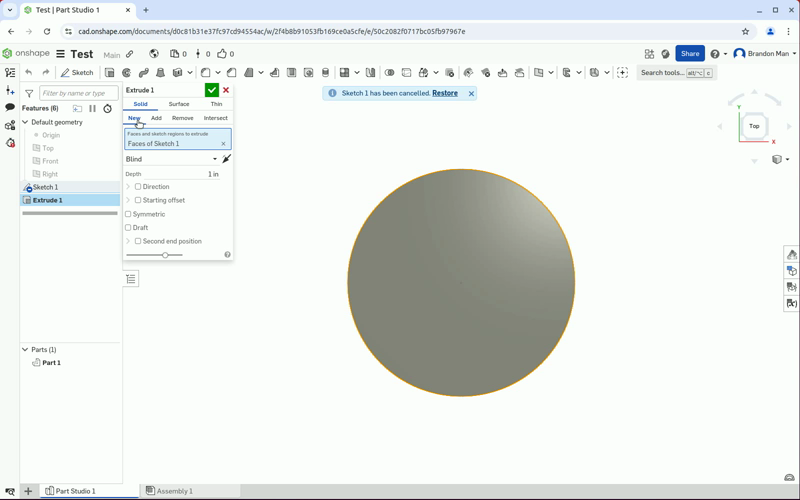
click(137, 120)
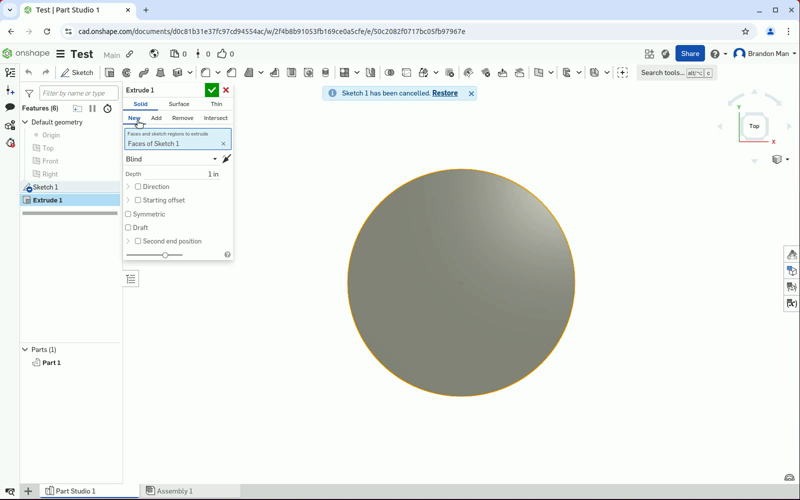
key(tab, 4)
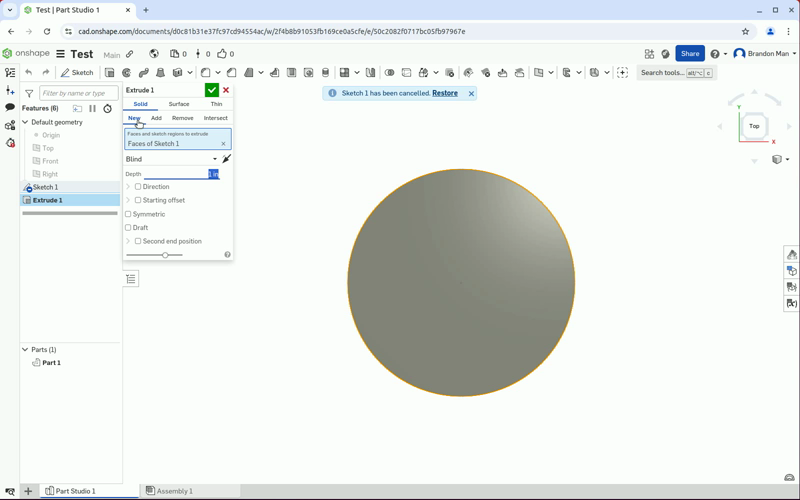
text(17.331)
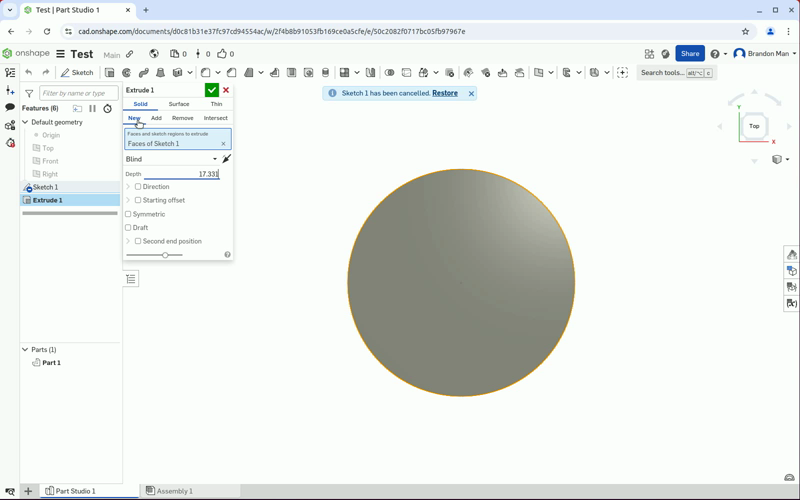
key(enter)
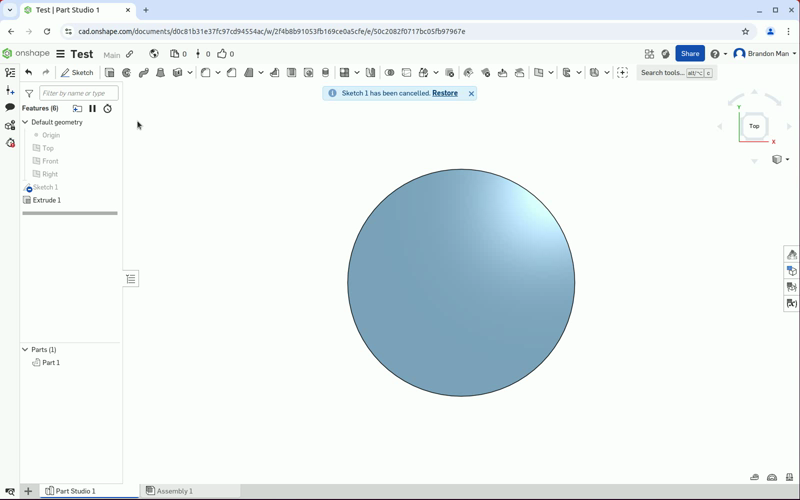
key(shift+h)
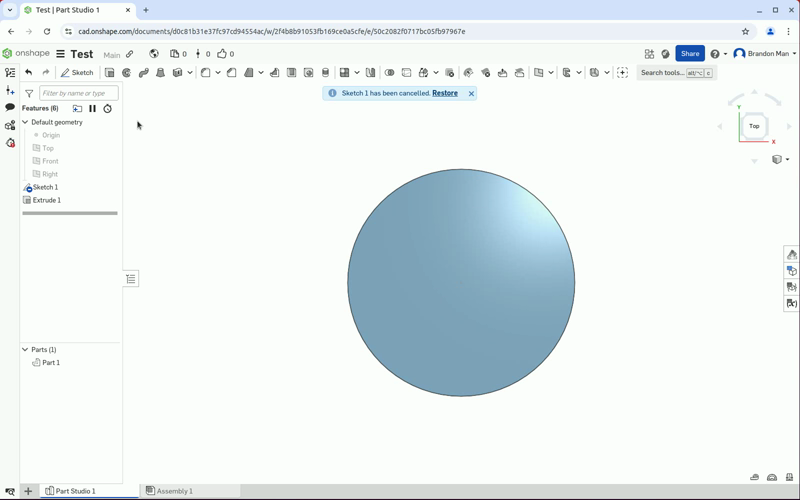
key(shift+h)
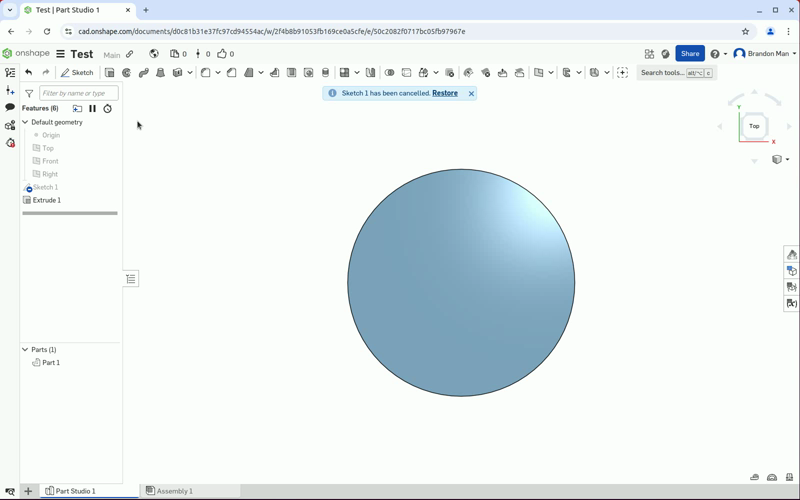
mouse_move(73, 189)
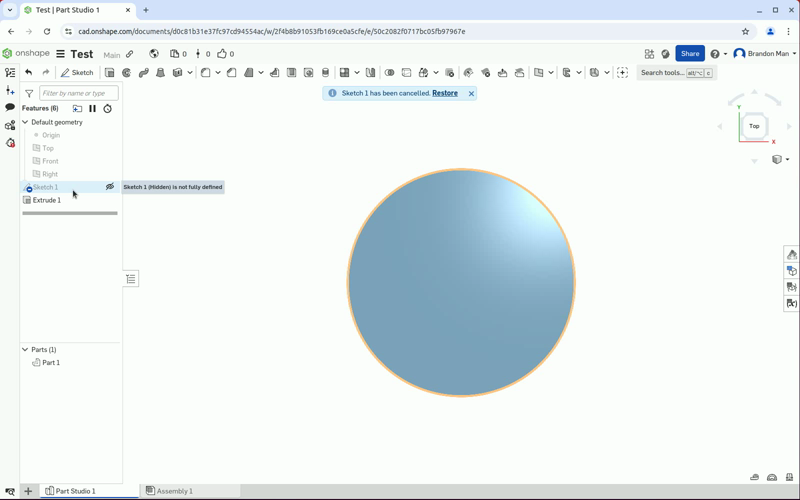
click(73, 189)
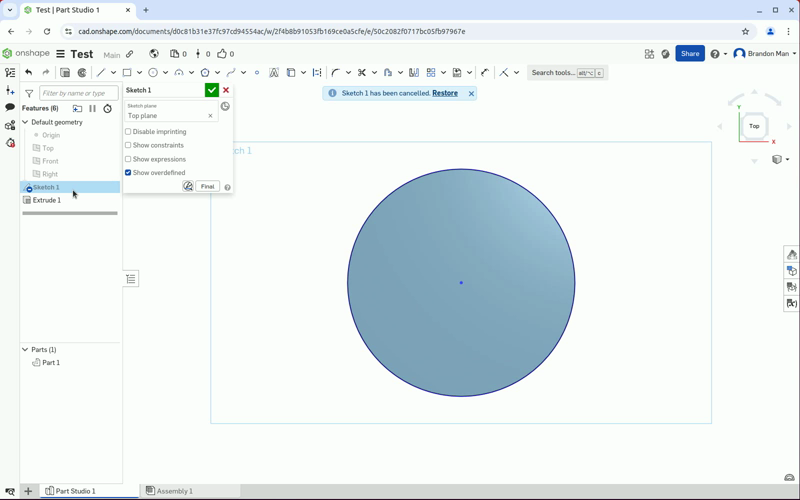
mouse_move(229, 92)
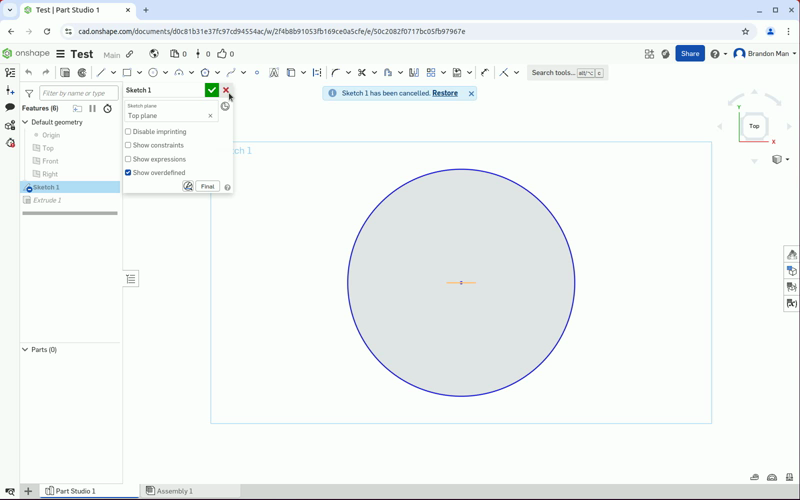
click(229, 92)
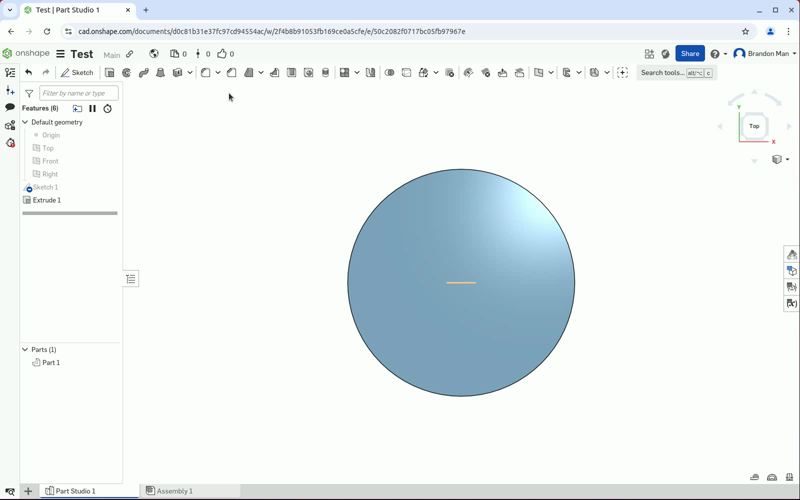
mouse_move(541, 75)
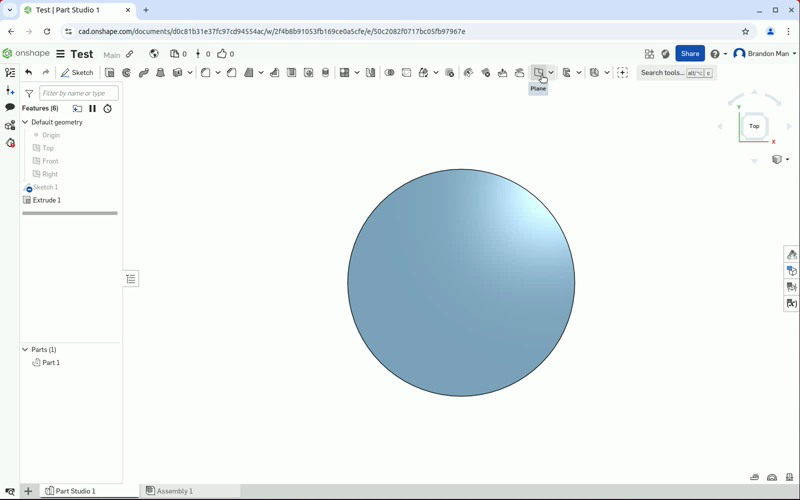
click(541, 75)
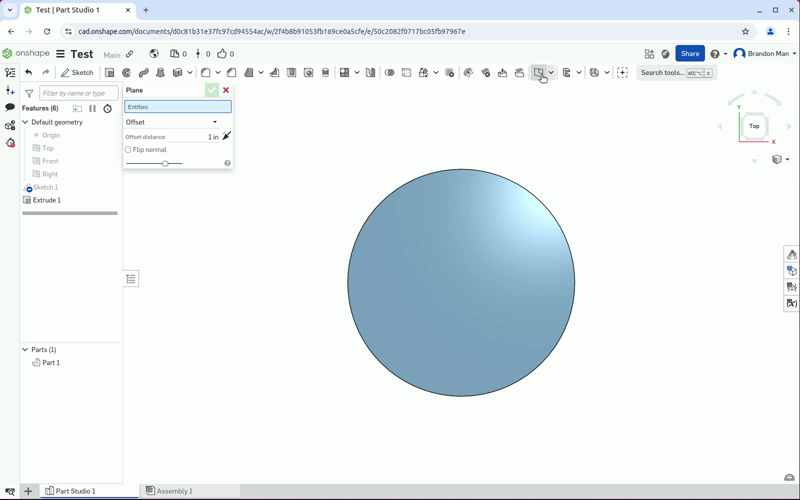
mouse_move(73, 150)
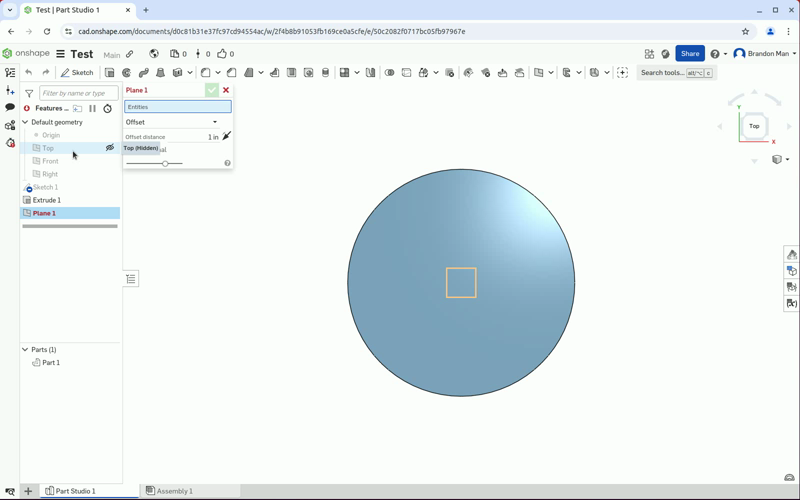
click(73, 150)
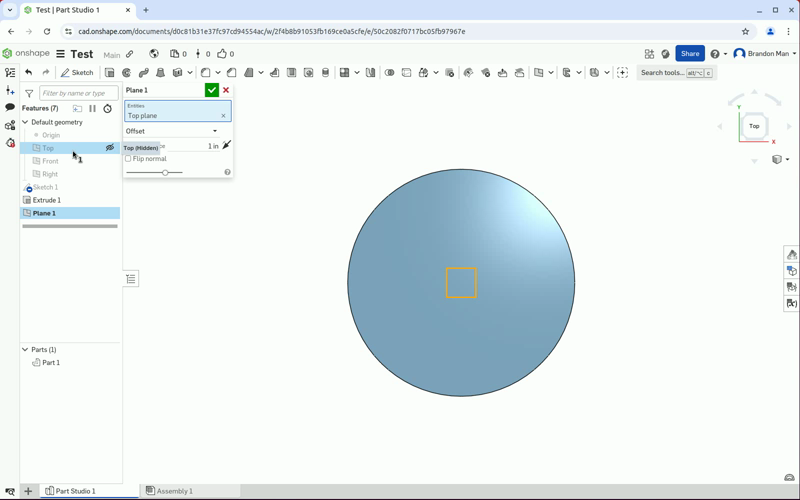
key(tab, 2)
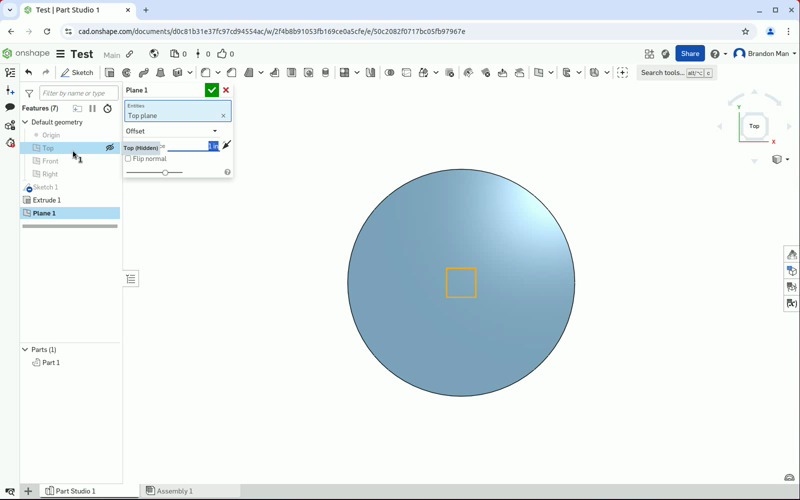
text(17.316)
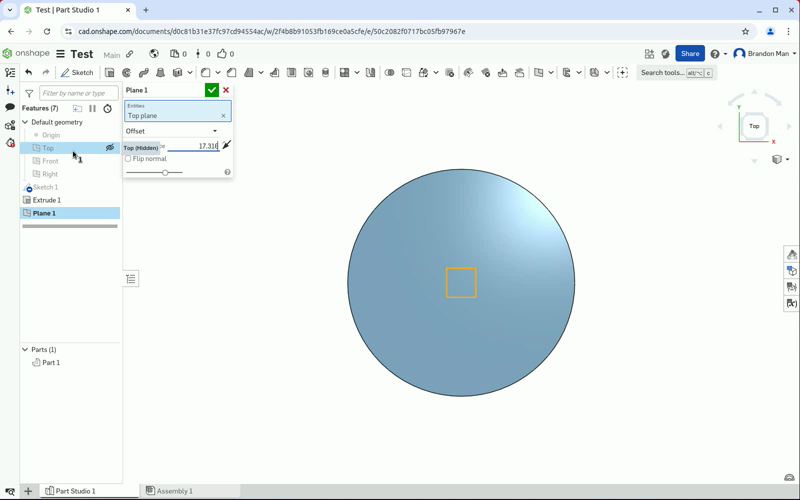
key(enter, 2)
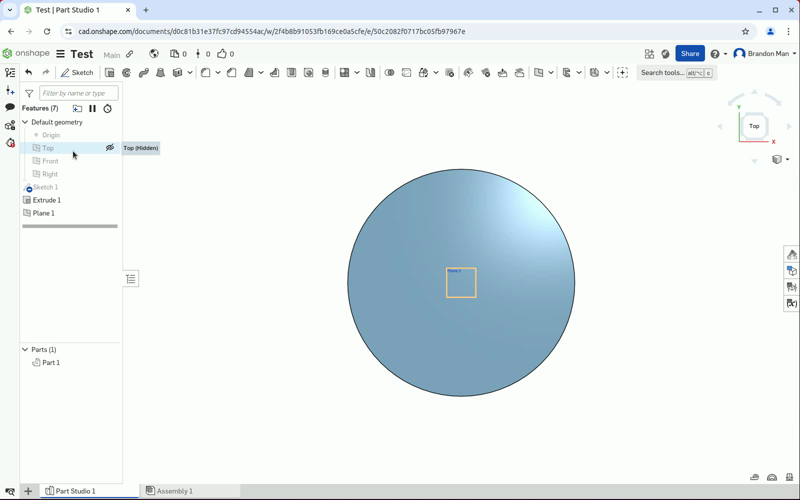
key(shift+s)
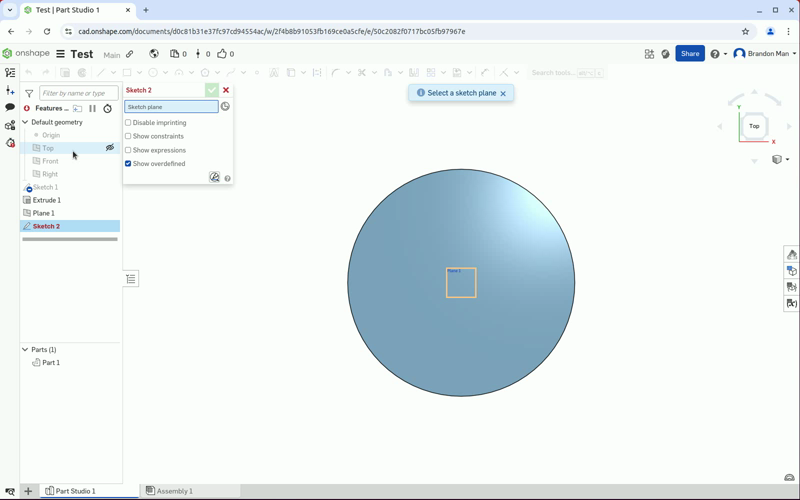
mouse_move(73, 215)
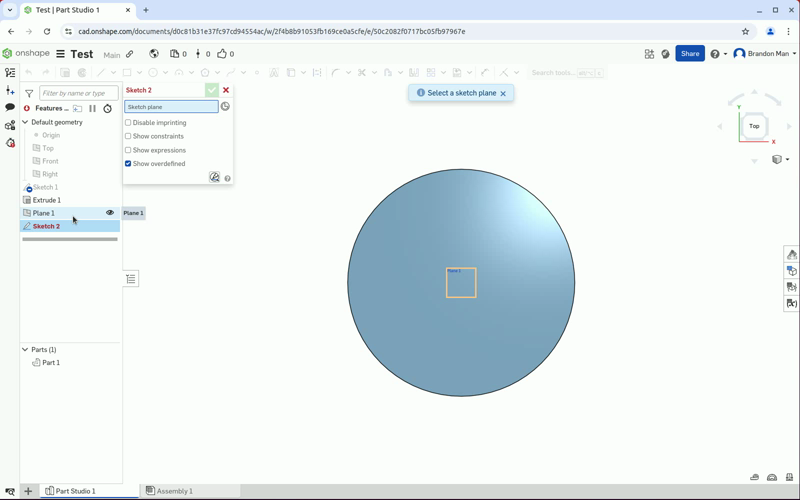
click(73, 215)
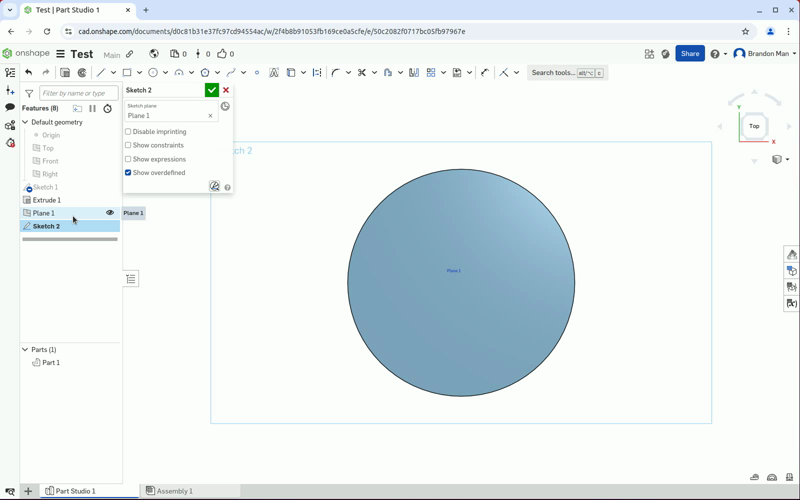
mouse_move(73, 352)
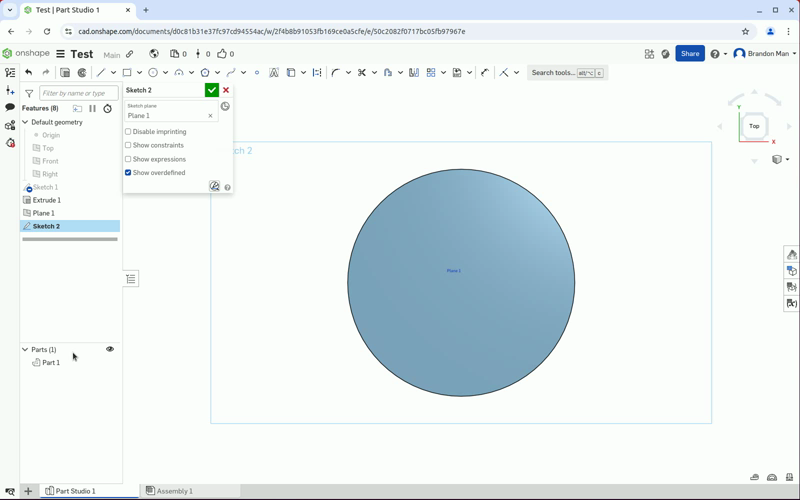
key(y)
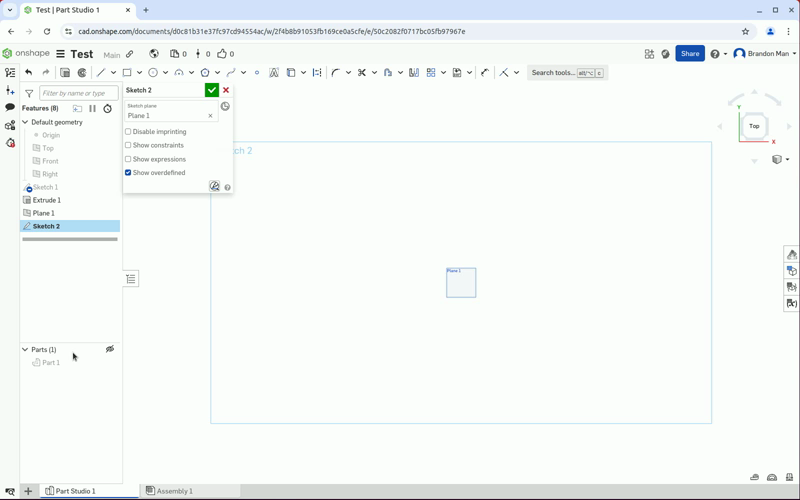
key(c)
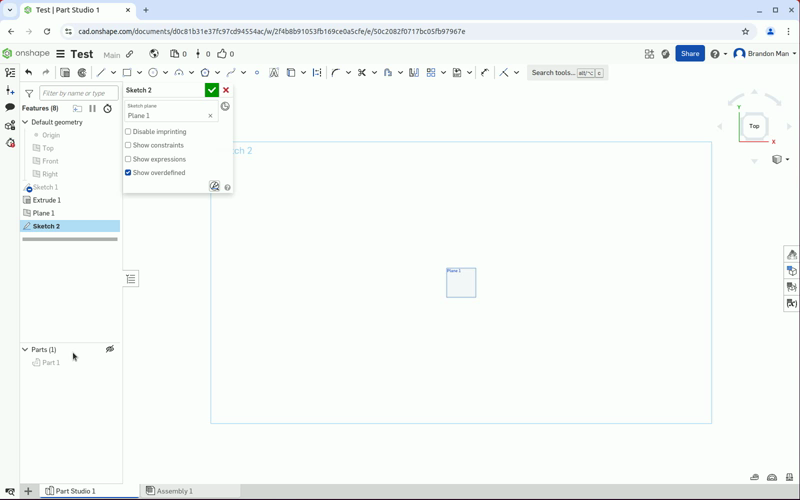
key_down(shift)
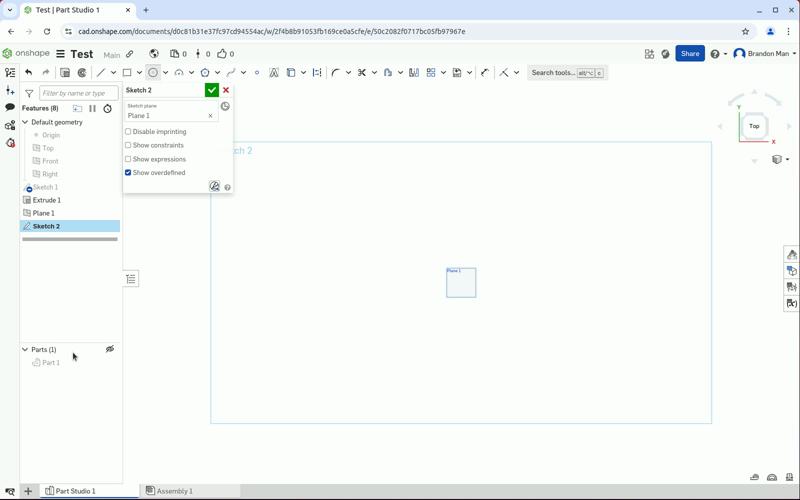
mouse_move(461, 282)
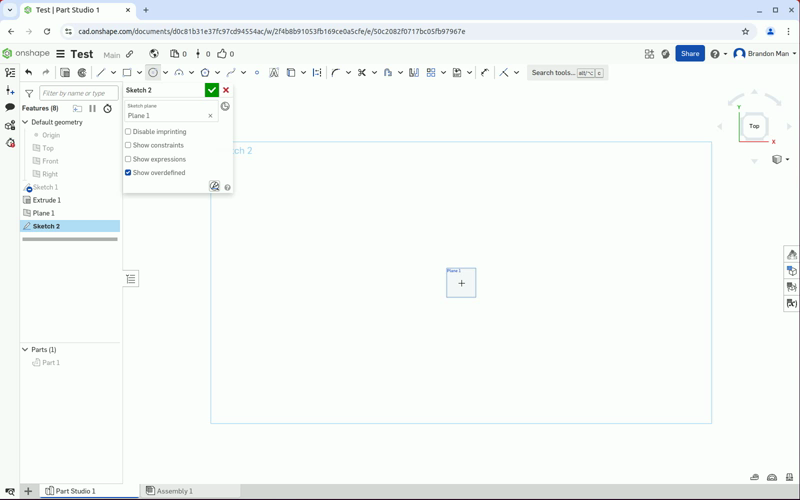
click(461, 282)
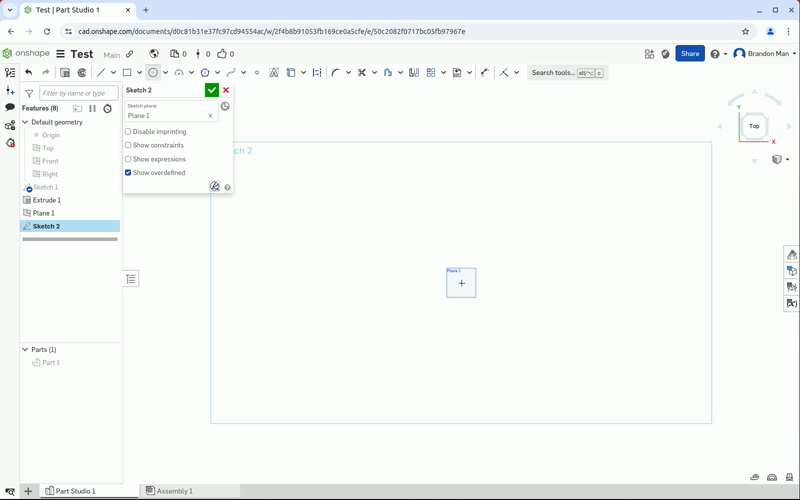
key_up(shift)
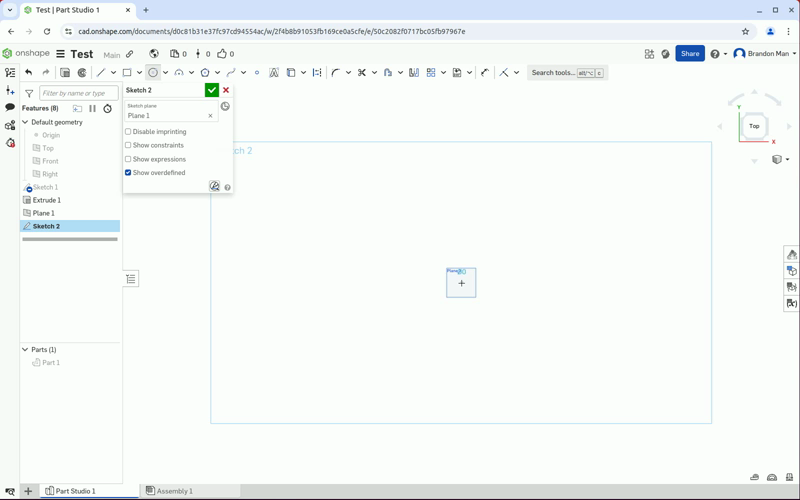
mouse_move(564, 282)
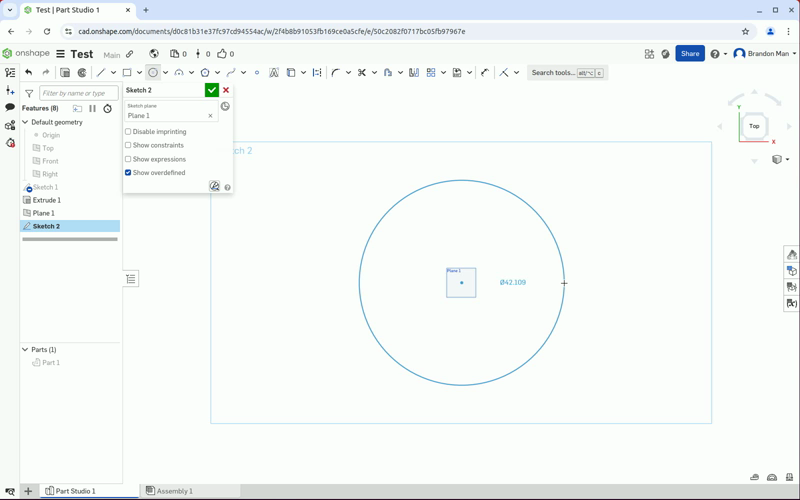
click(564, 282)
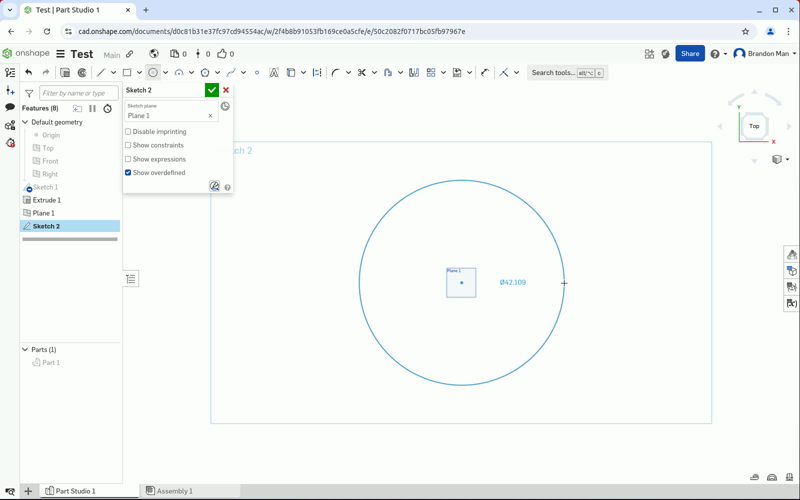
key(esc)
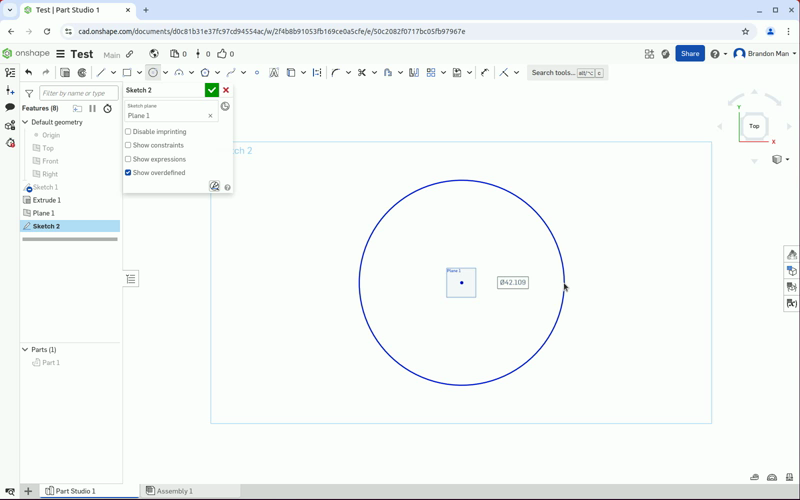
mouse_move(422, 281)
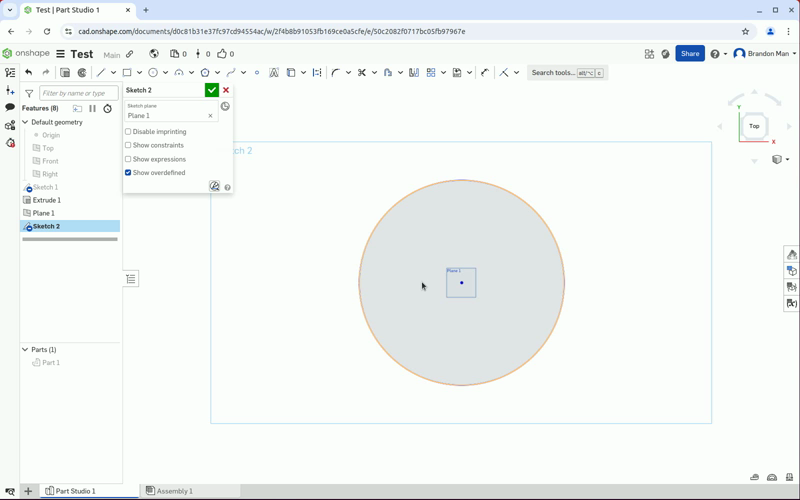
click(422, 281)
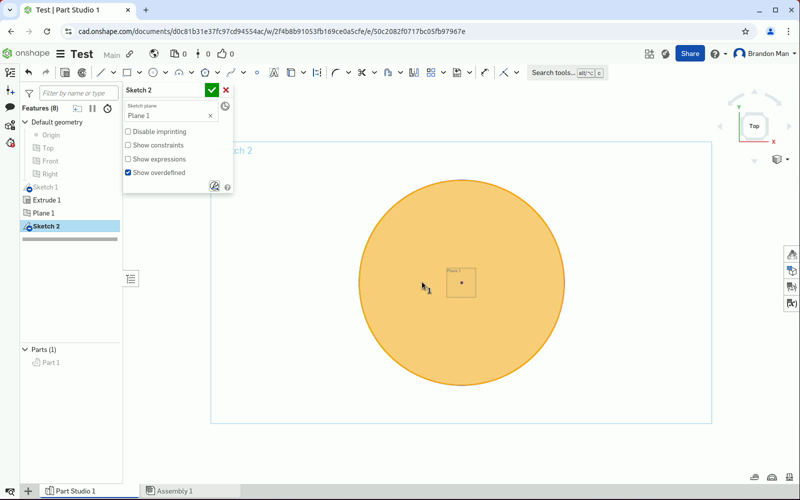
mouse_move(73, 352)
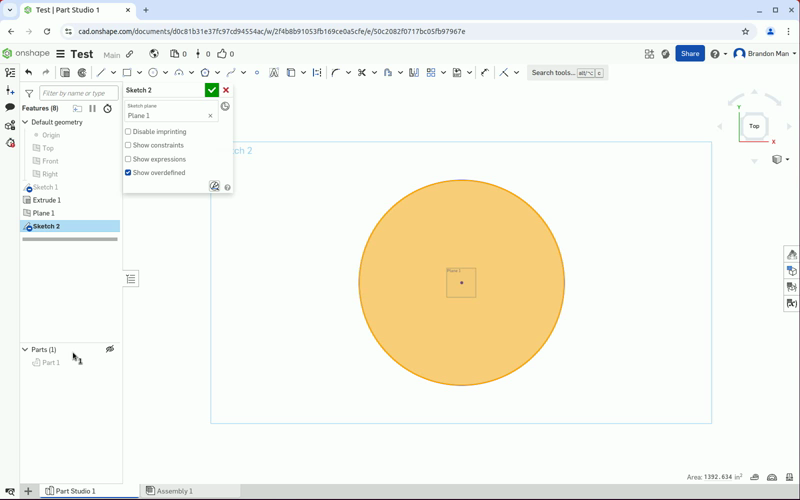
key(shift+y)
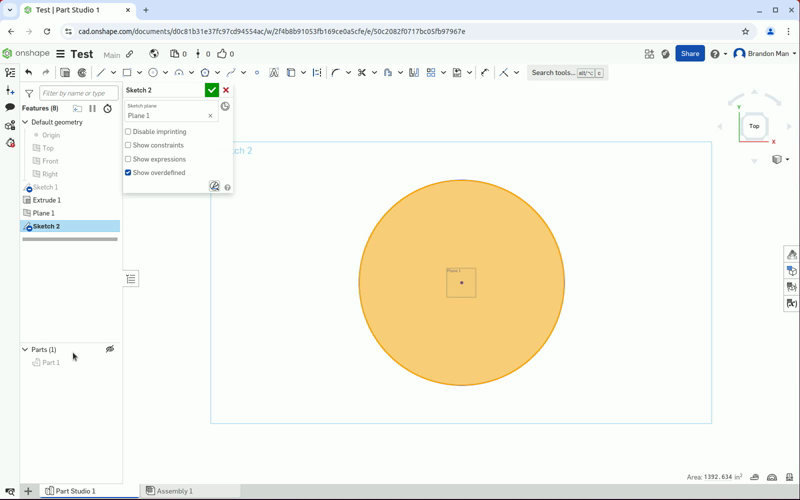
key(shift+e)
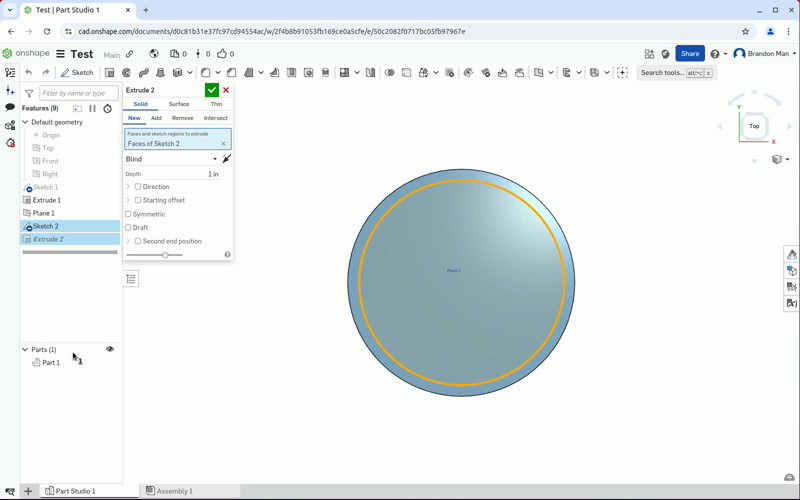
mouse_move(143, 106)
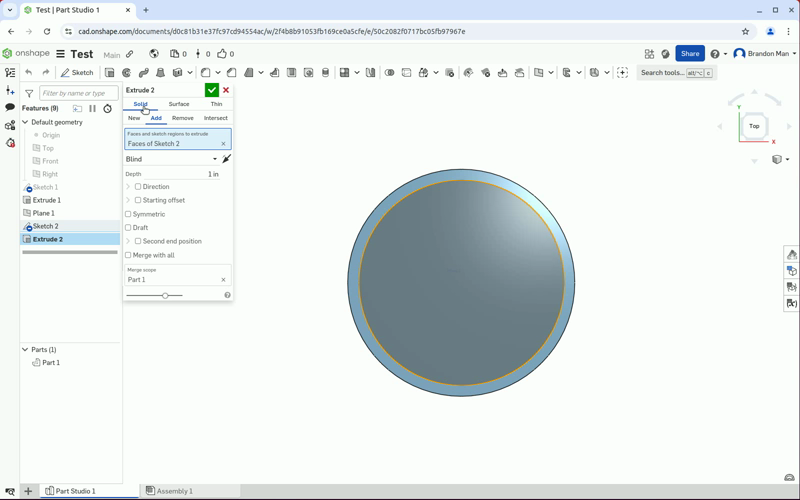
click(143, 106)
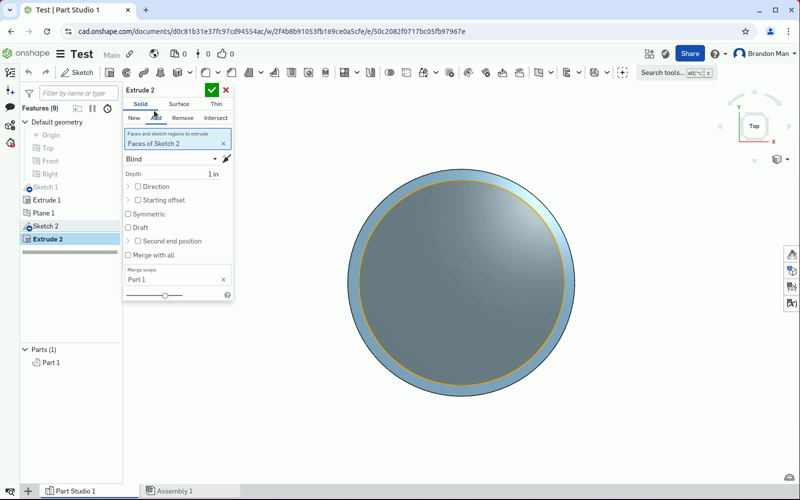
mouse_move(186, 120)
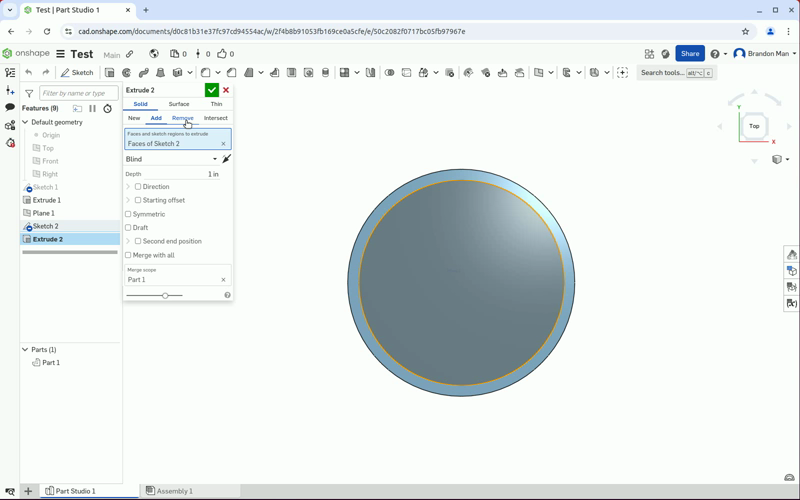
click(186, 120)
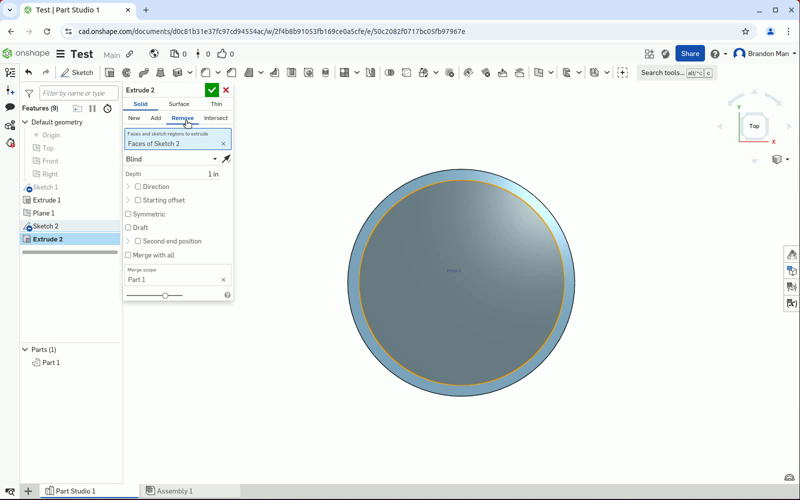
key(tab, 4)
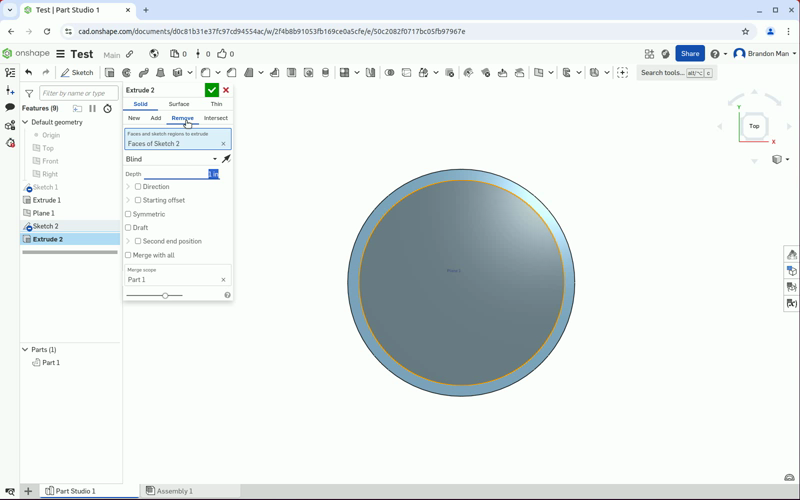
text(14.924)
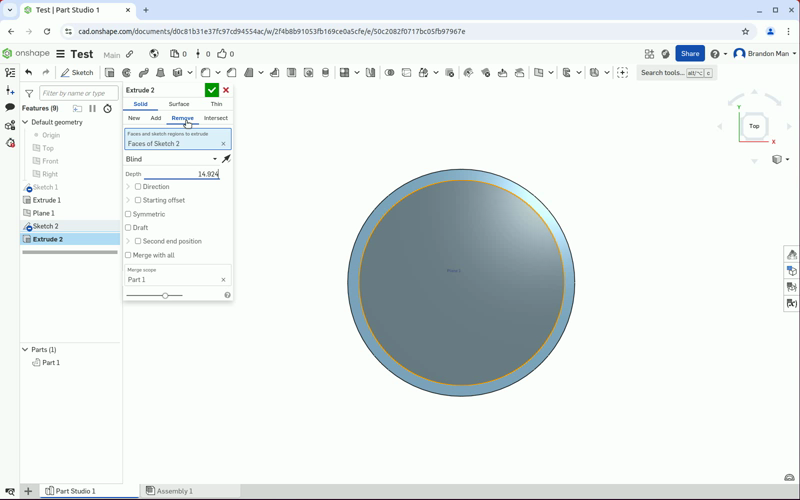
key(tab, 6)
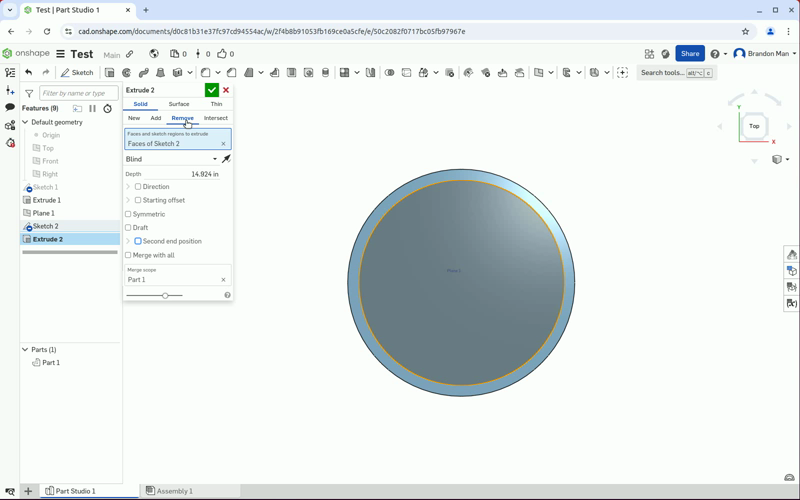
key(space)
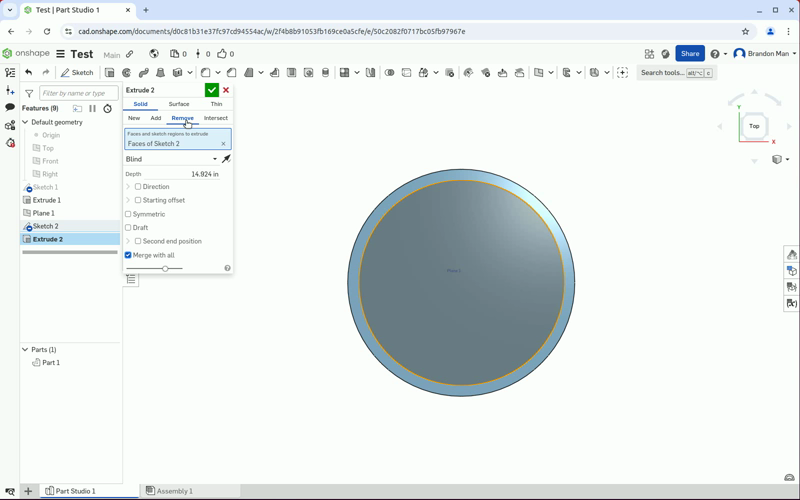
key(enter)
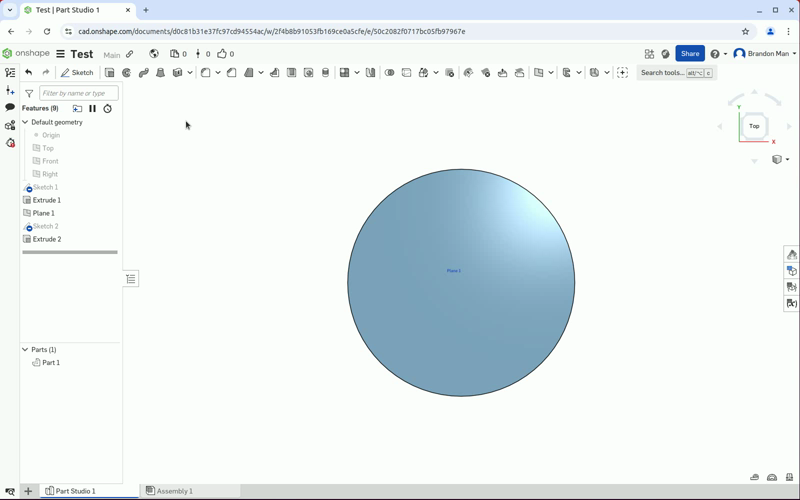
key(shift+h)
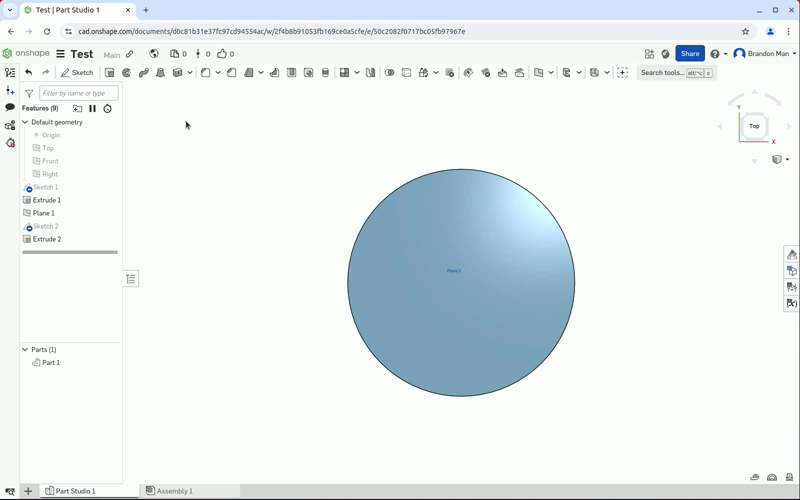
key(shift+h)
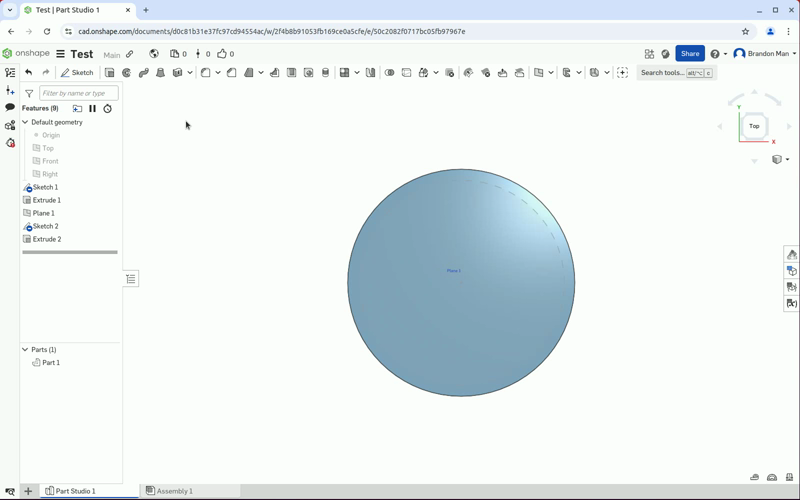
key(shift+7)
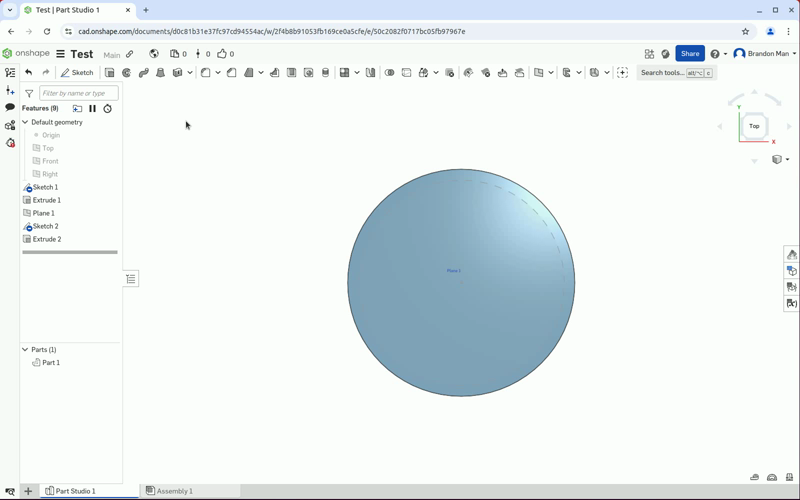
key(up, 3)
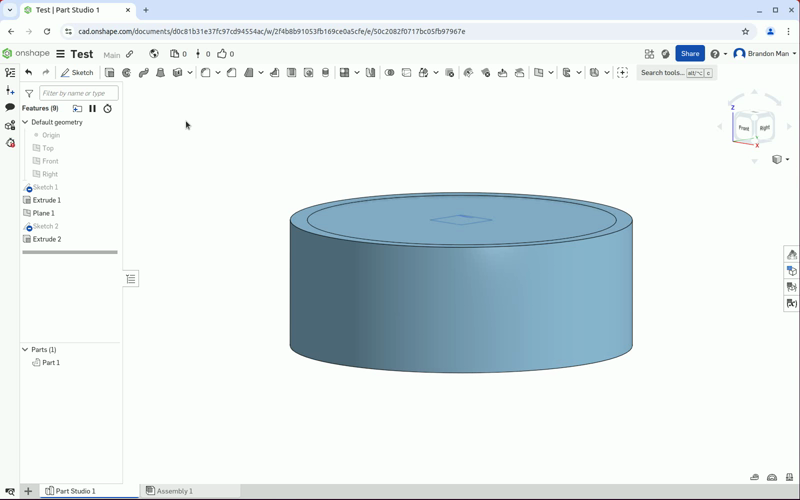
key(left, 3)
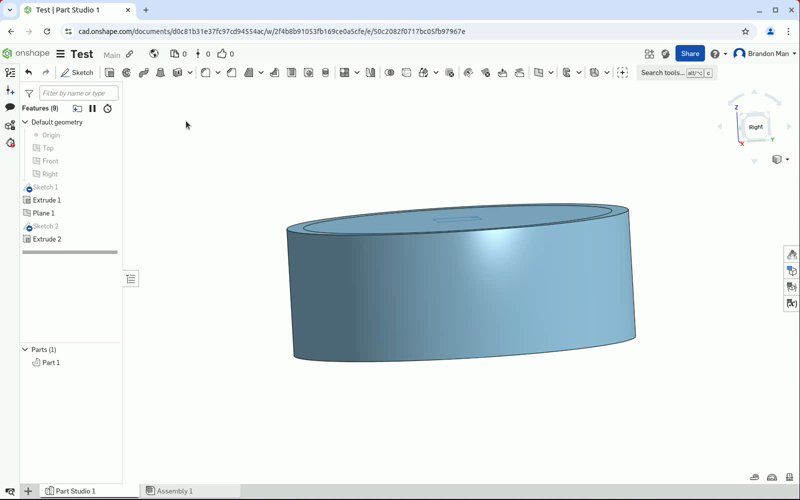
key(right, 3)
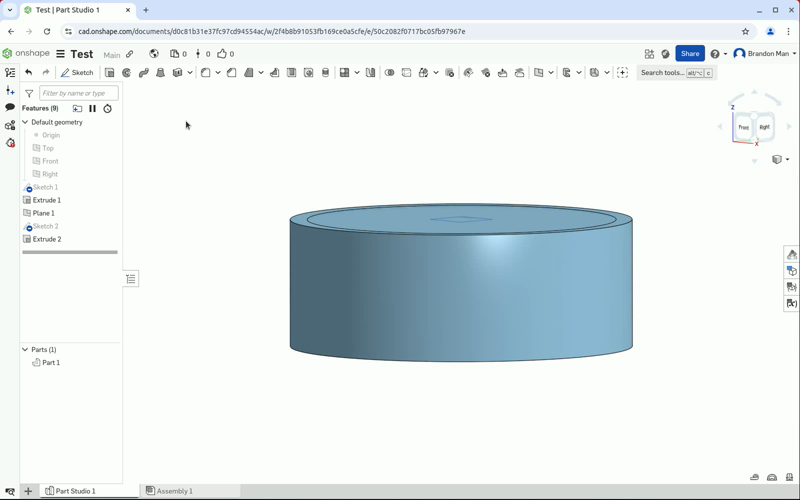
key(down, 3)
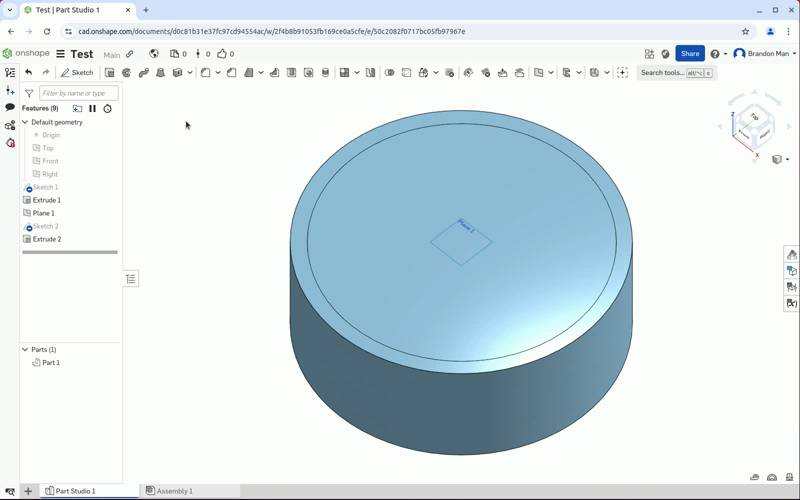
mouse_move(73, 189)
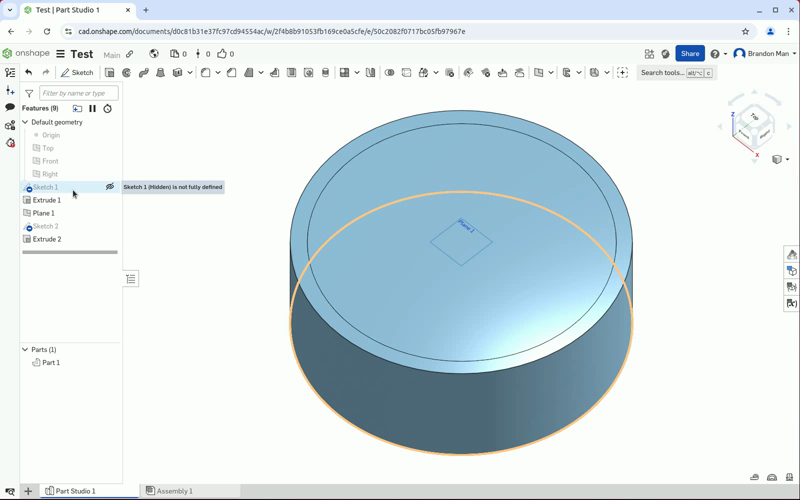
click(73, 189)